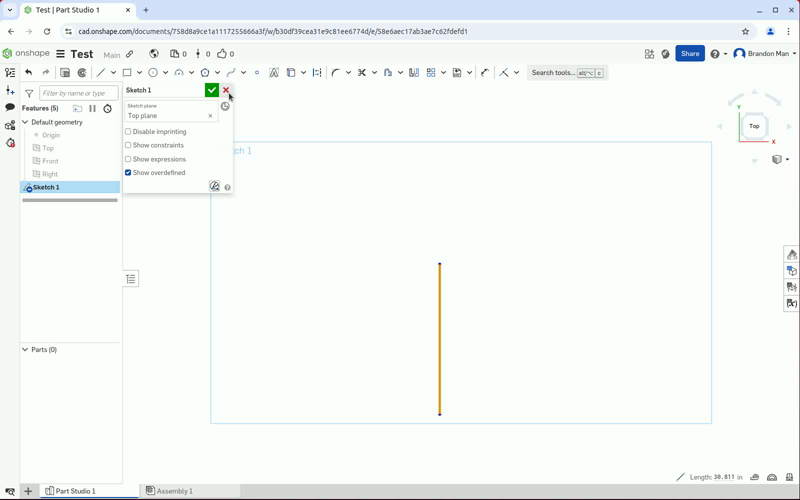
key(shift+h)
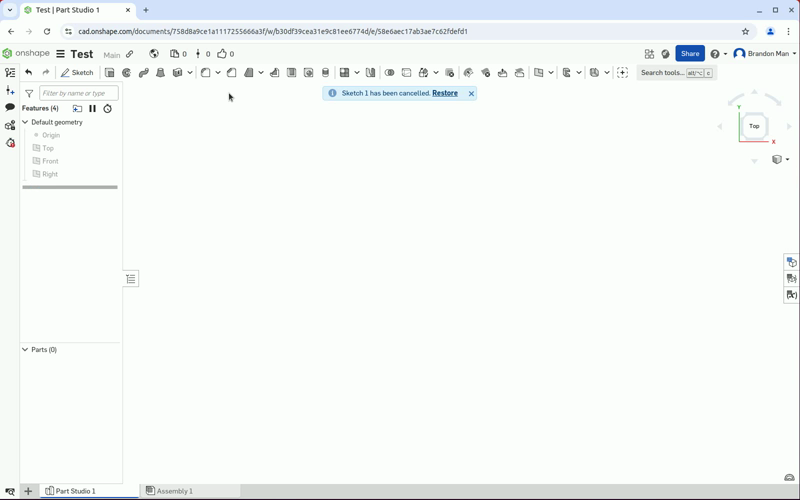
mouse_move(73, 352)
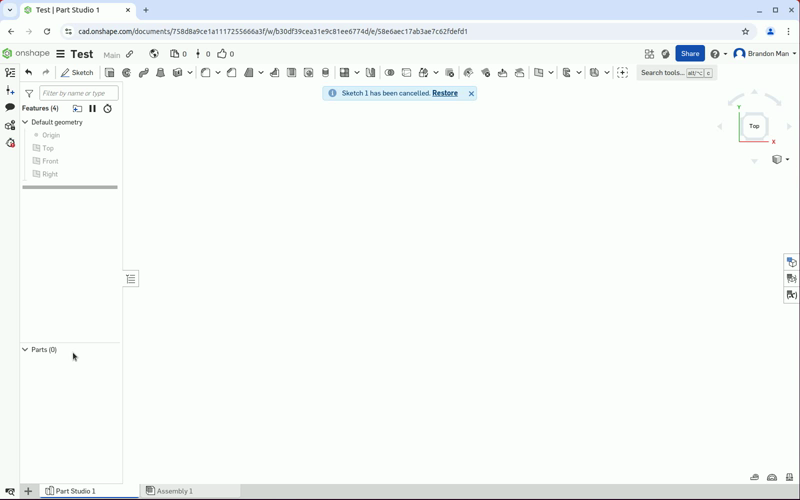
key(y)
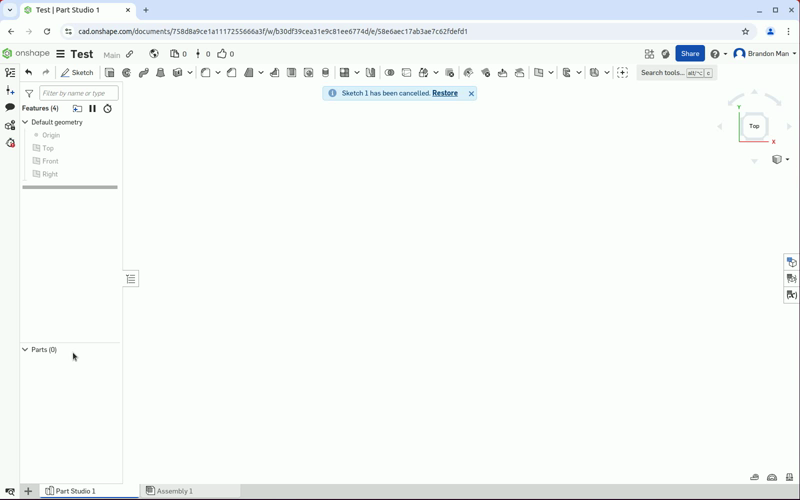
key(shift+p)
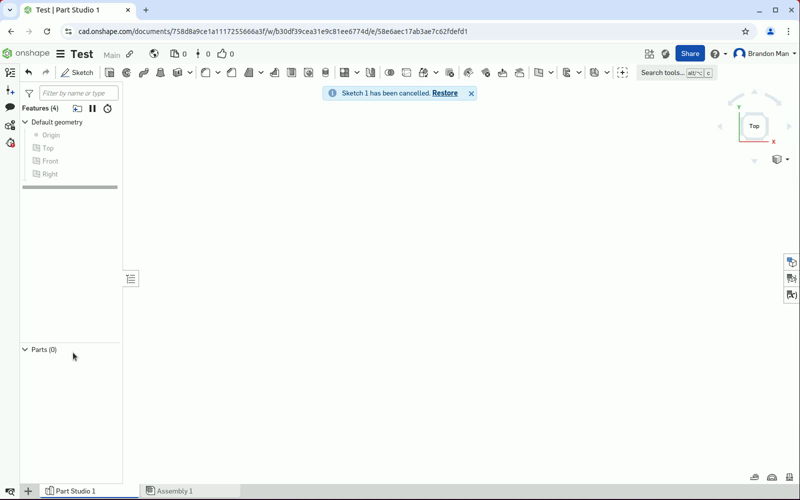
key(space)
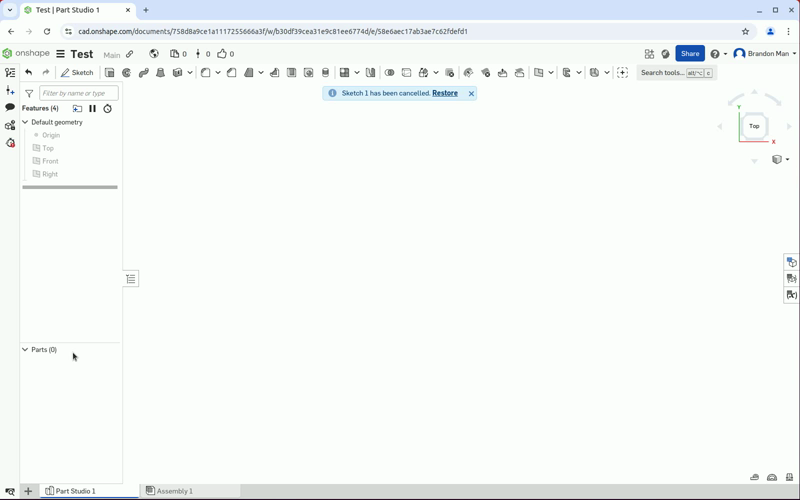
key_down(shift)
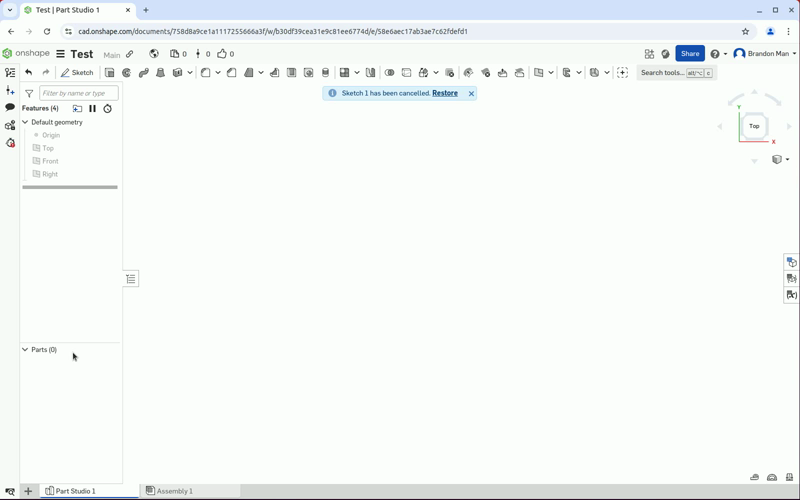
key(up)
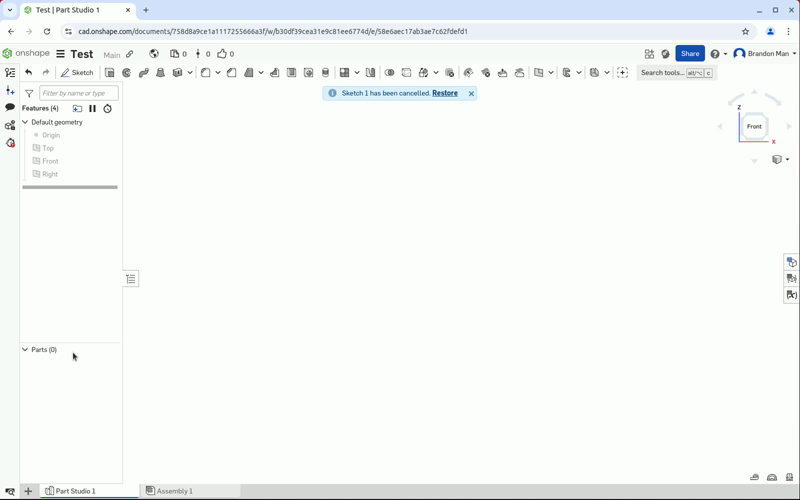
key_up(shift)
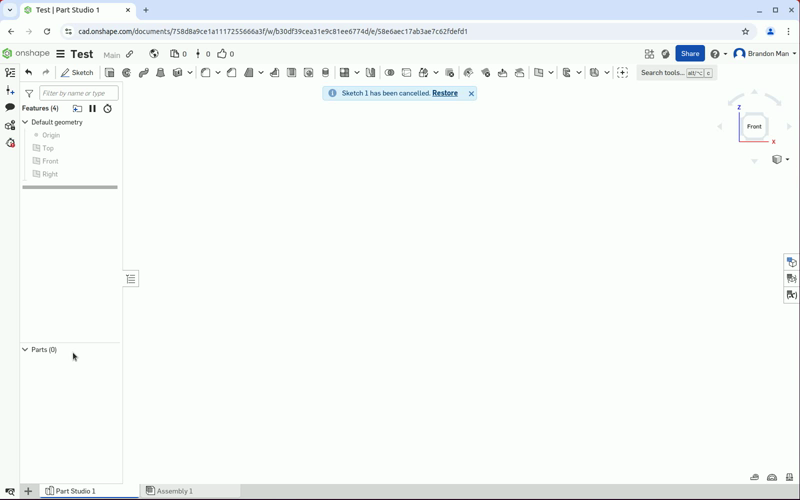
mouse_move(73, 352)
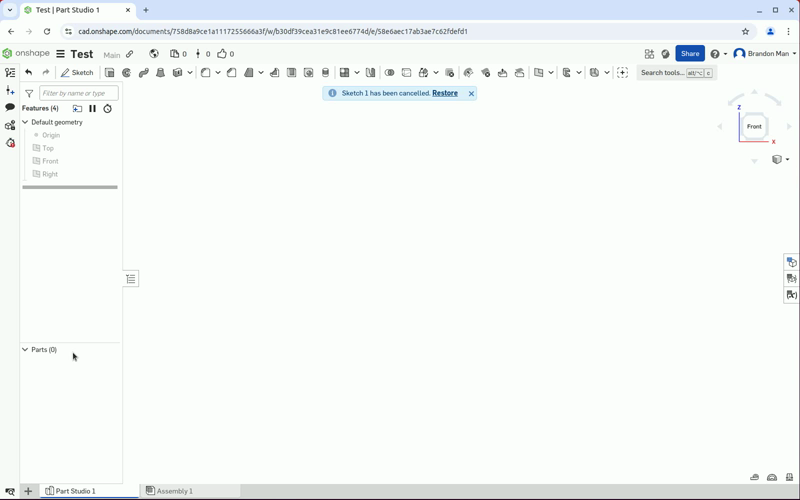
key(shift+y)
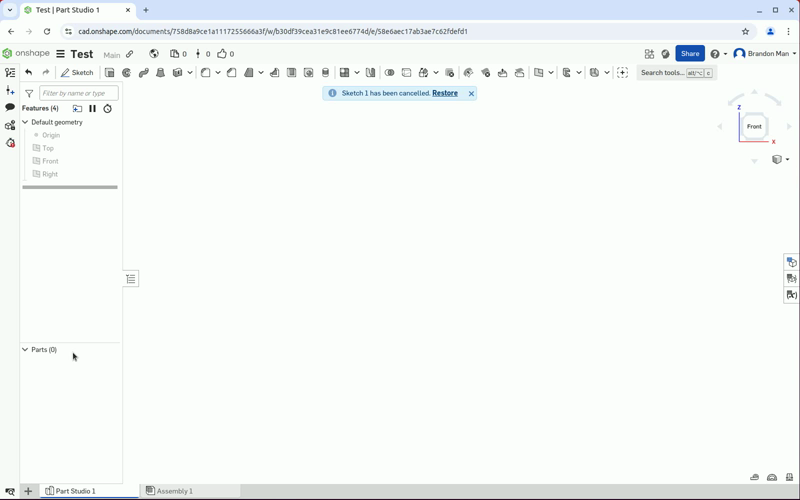
key(shift+s)
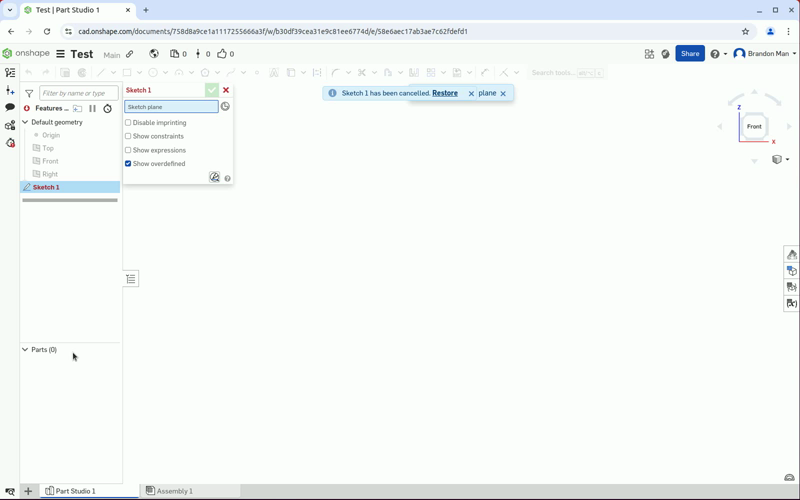
mouse_move(73, 163)
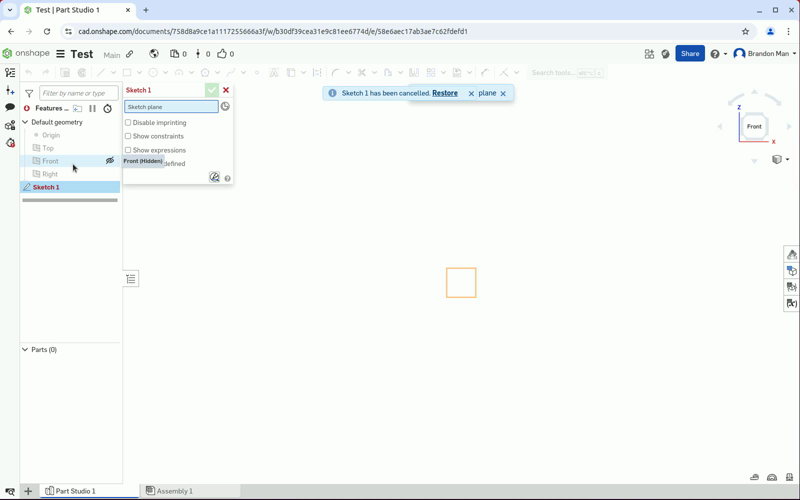
click(73, 163)
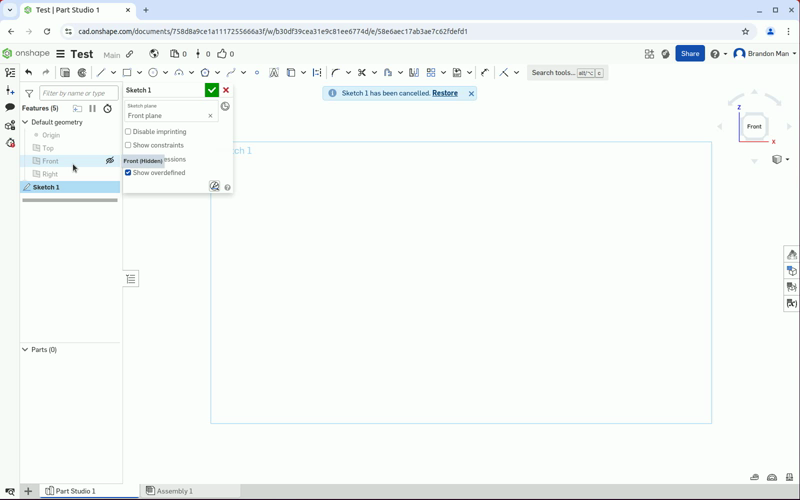
mouse_move(73, 352)
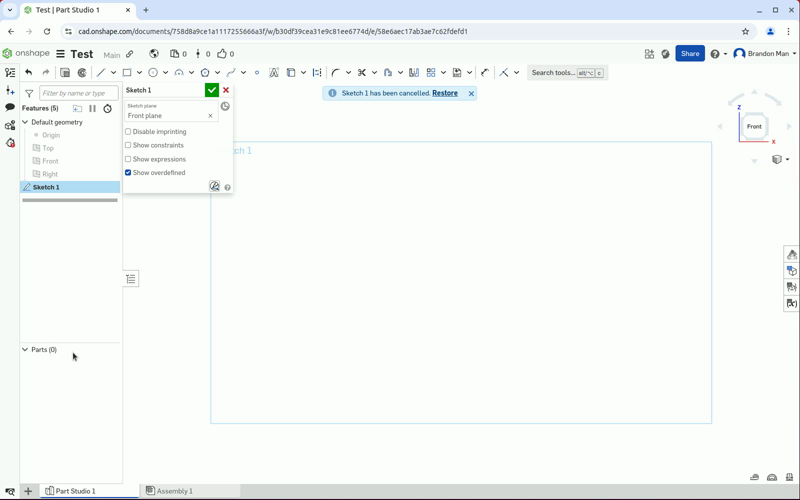
key(y)
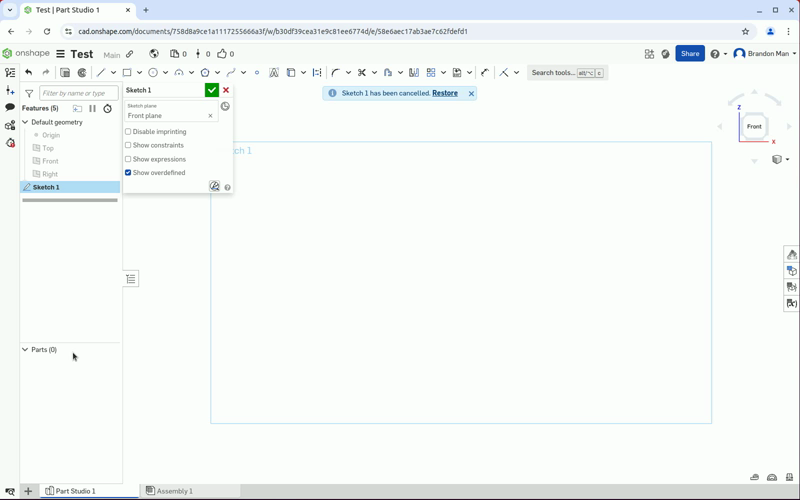
key(c)
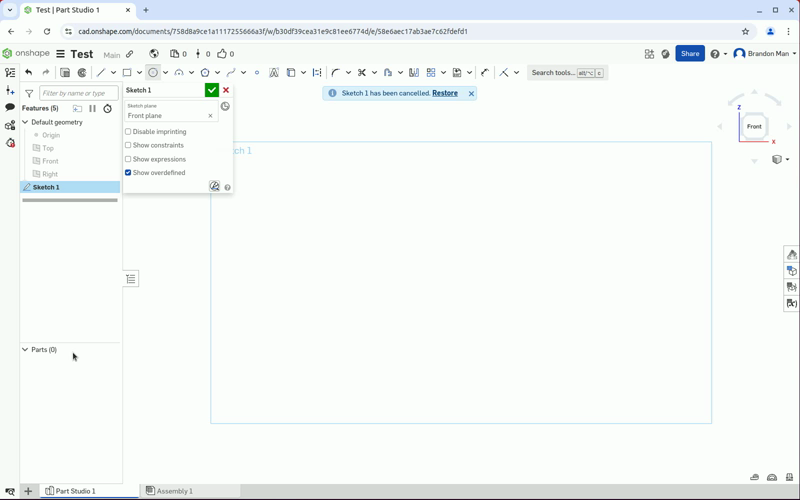
key_down(shift)
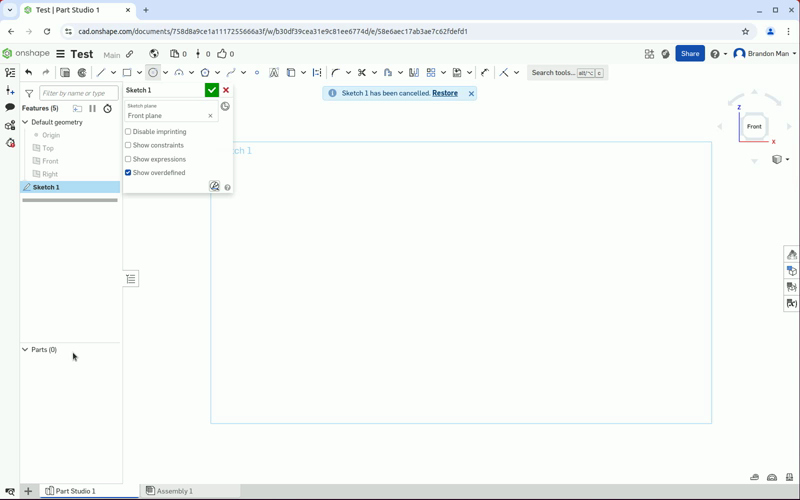
mouse_move(461, 282)
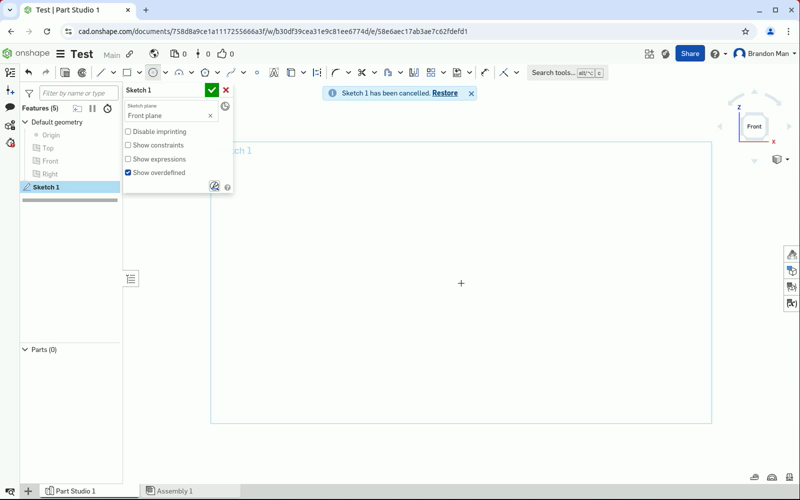
click(461, 282)
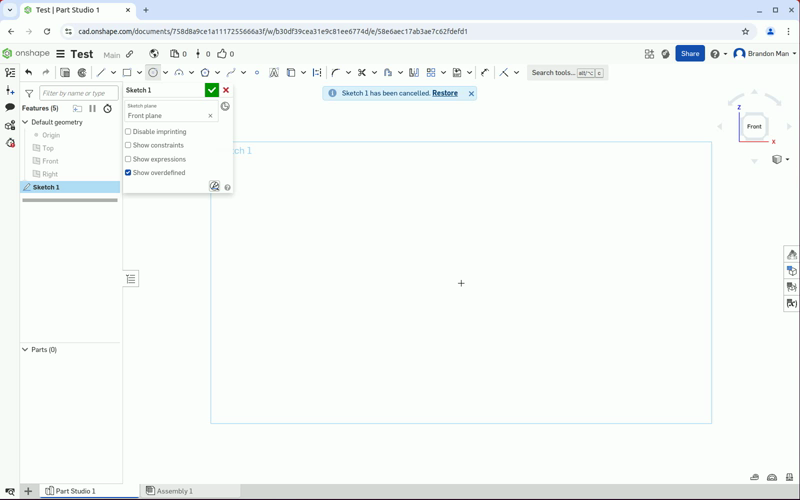
key_up(shift)
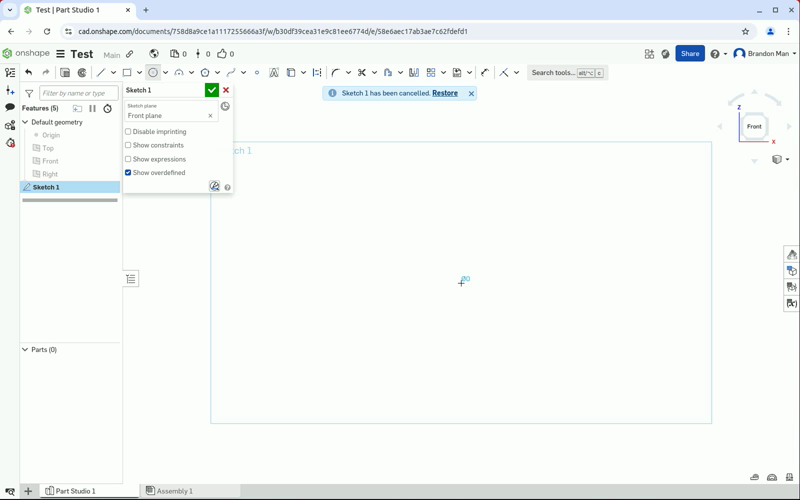
mouse_move(492, 282)
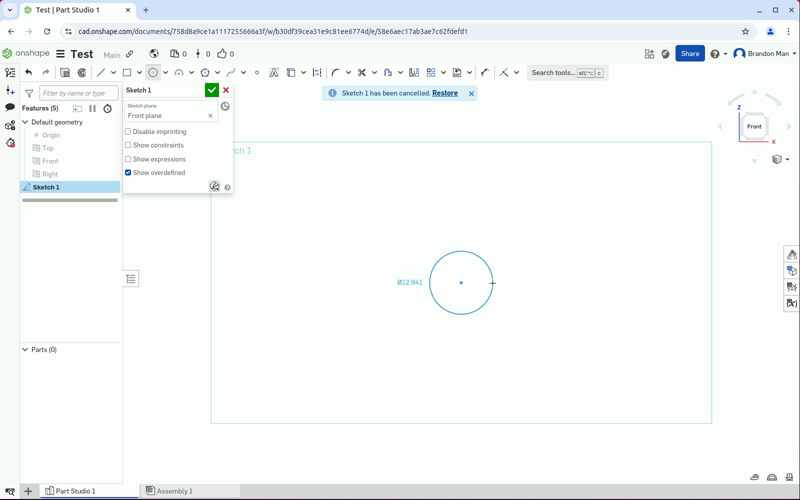
click(492, 282)
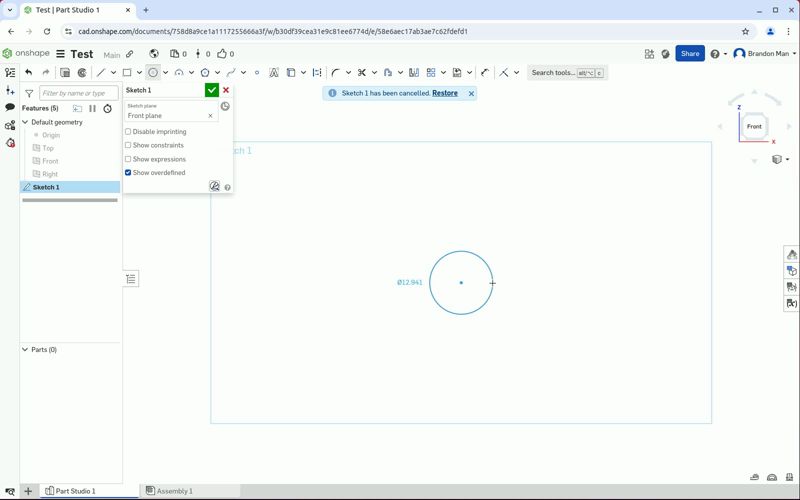
key(esc)
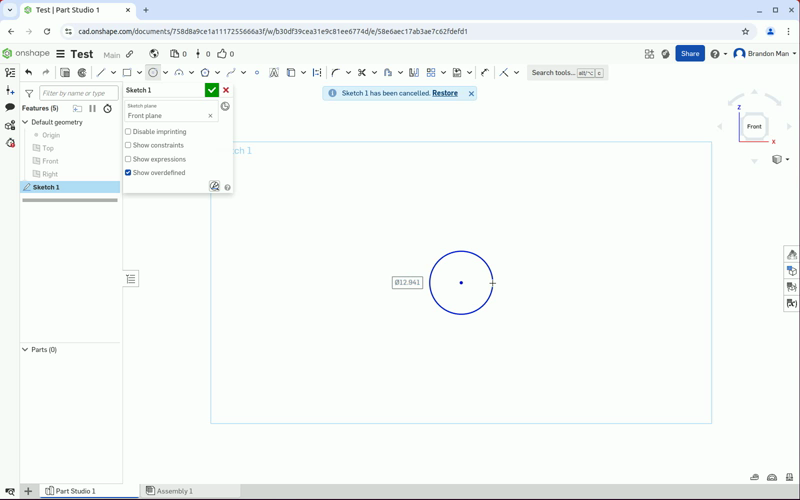
mouse_move(466, 282)
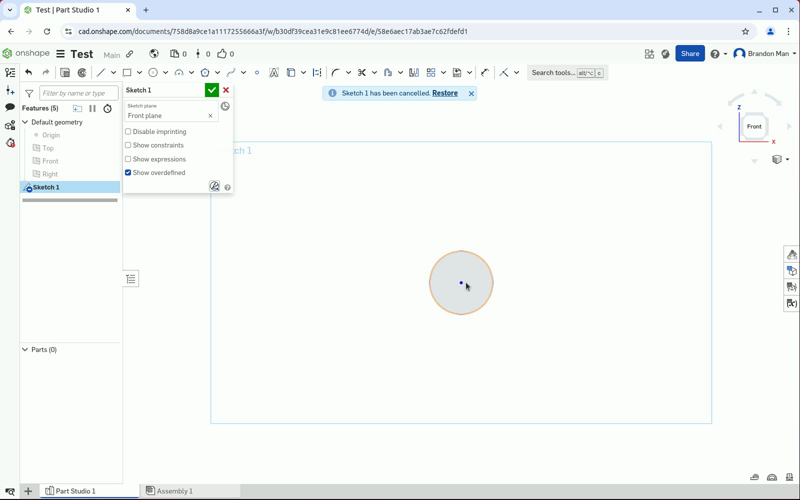
click(466, 282)
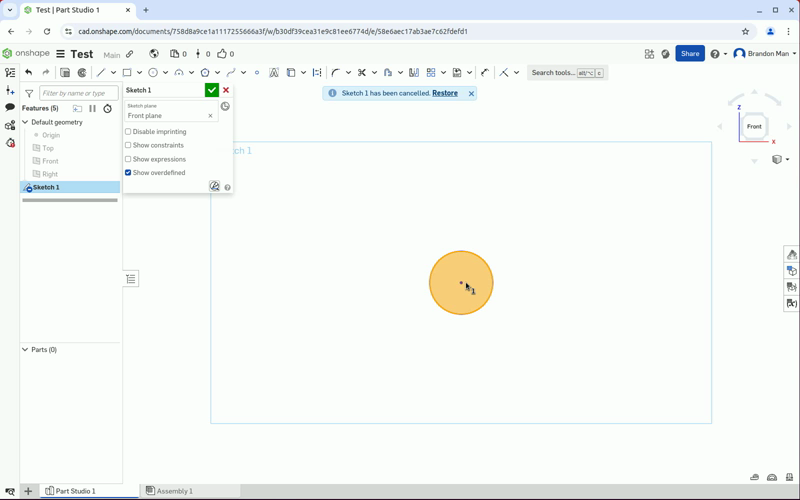
mouse_move(73, 352)
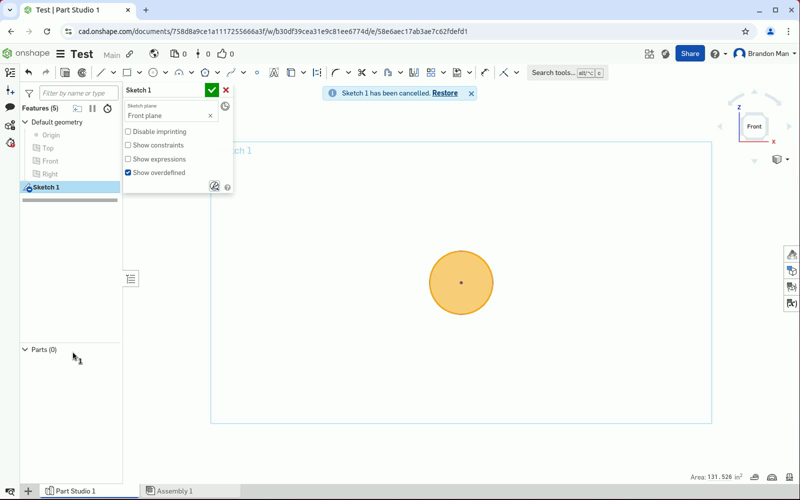
key(shift+y)
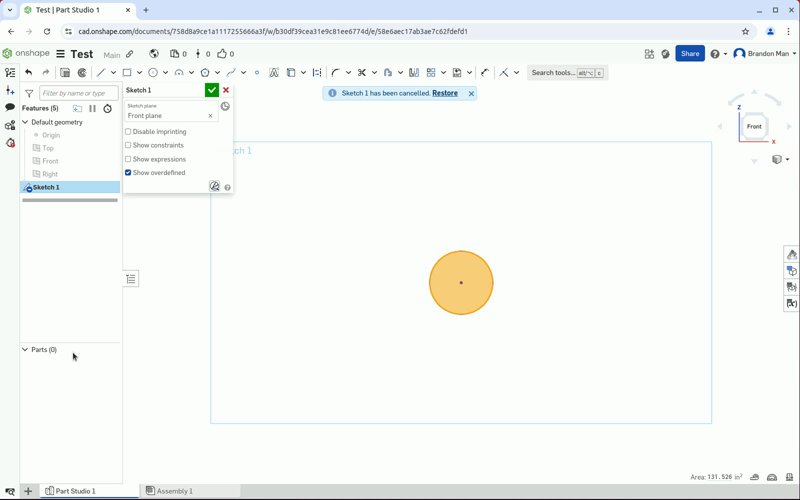
key(shift+e)
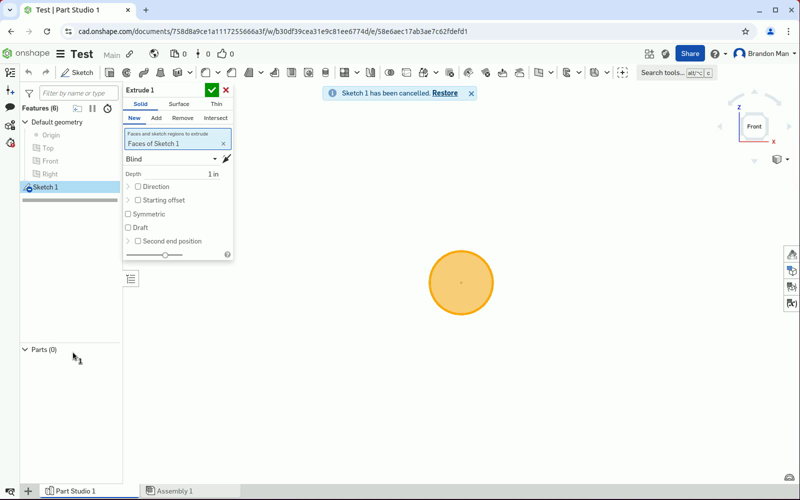
mouse_move(143, 106)
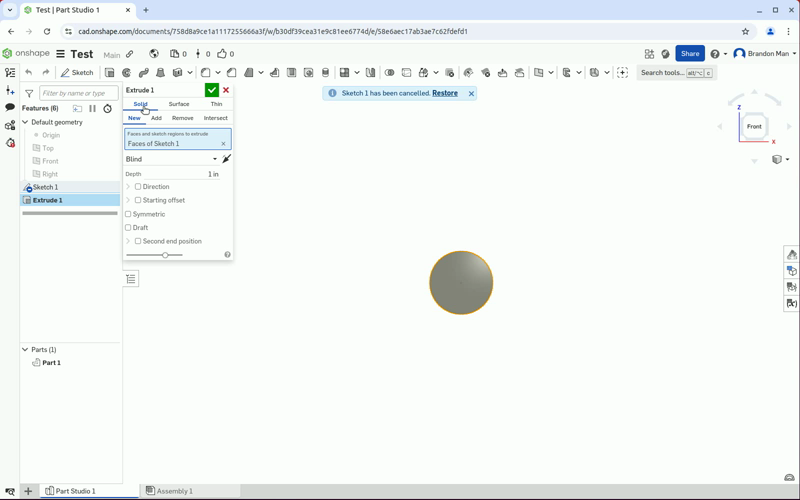
click(143, 106)
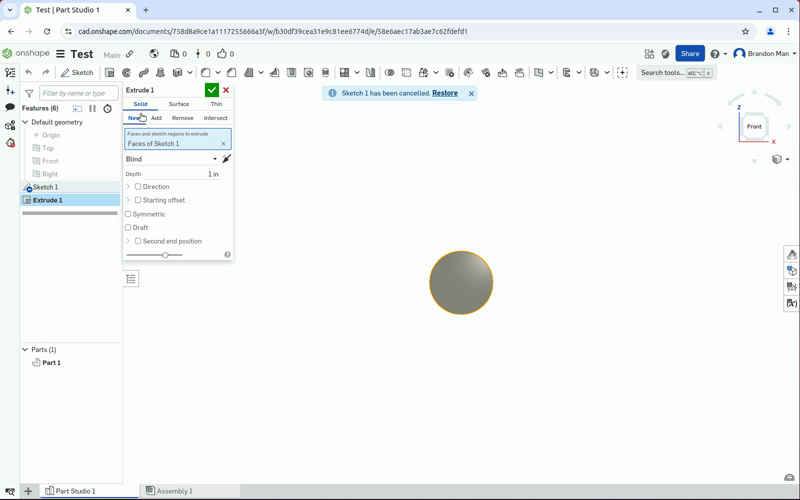
mouse_move(137, 120)
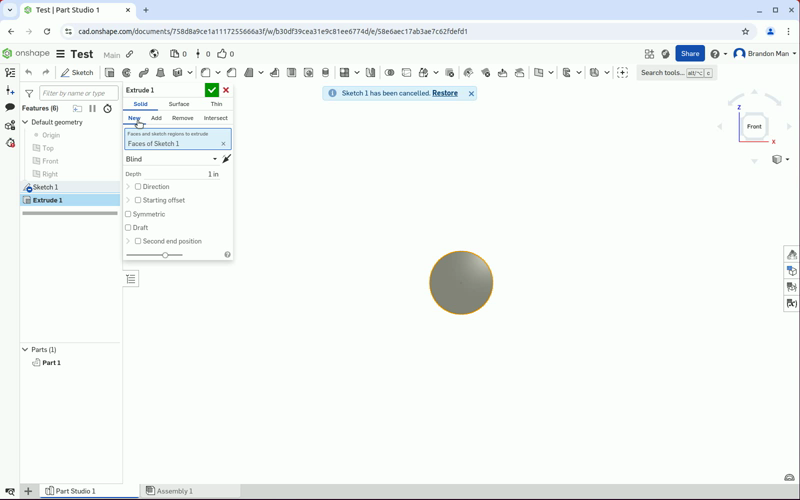
click(137, 120)
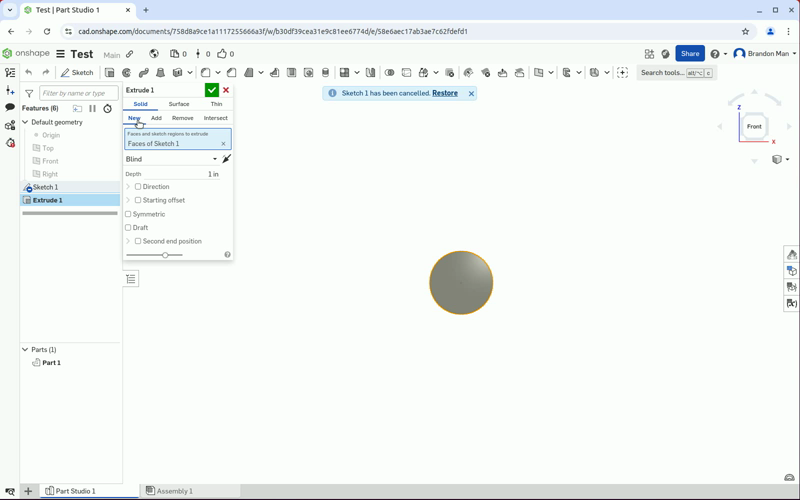
key(tab, 4)
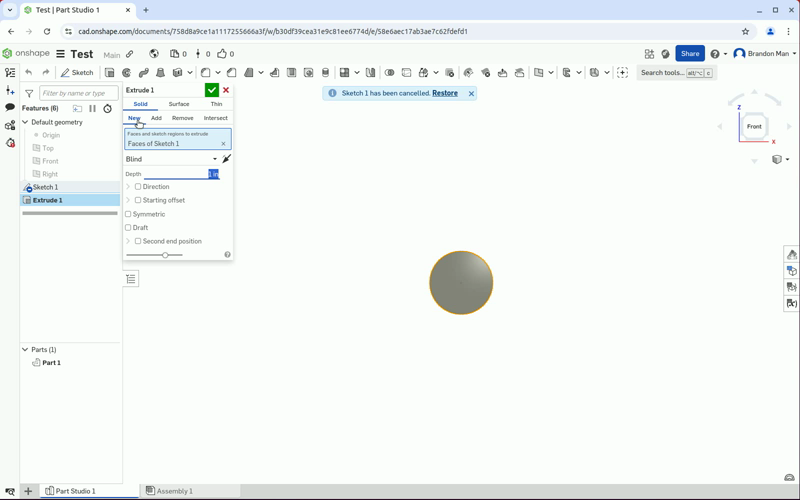
text(7.703)
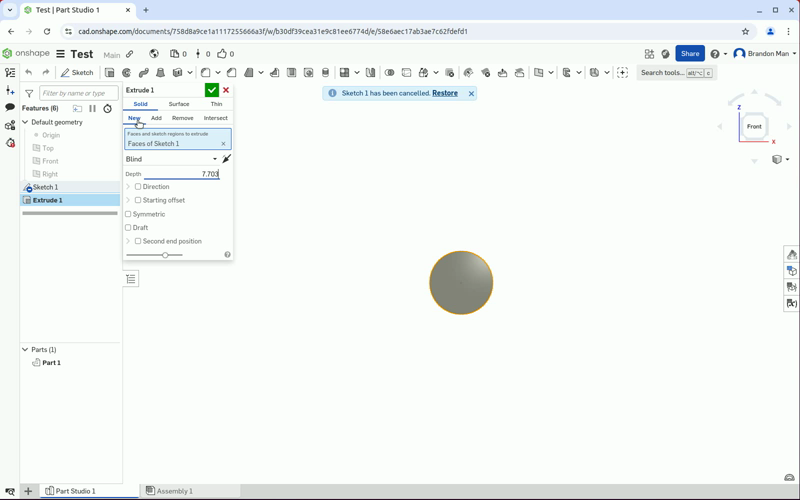
key(enter)
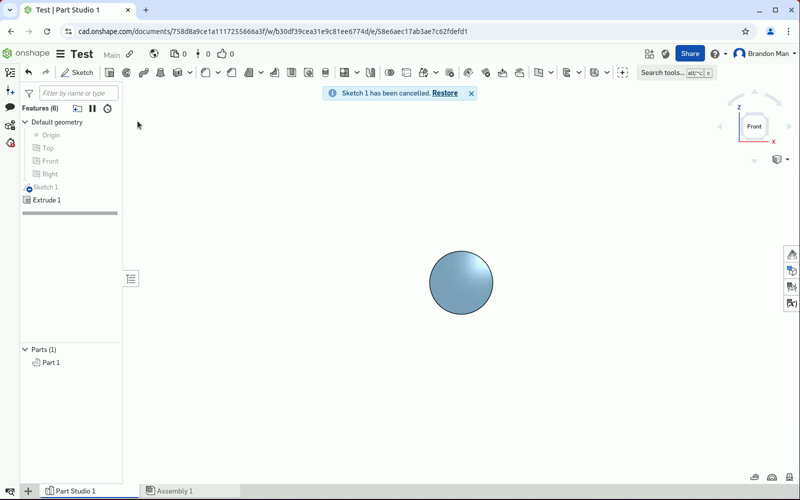
key(shift+h)
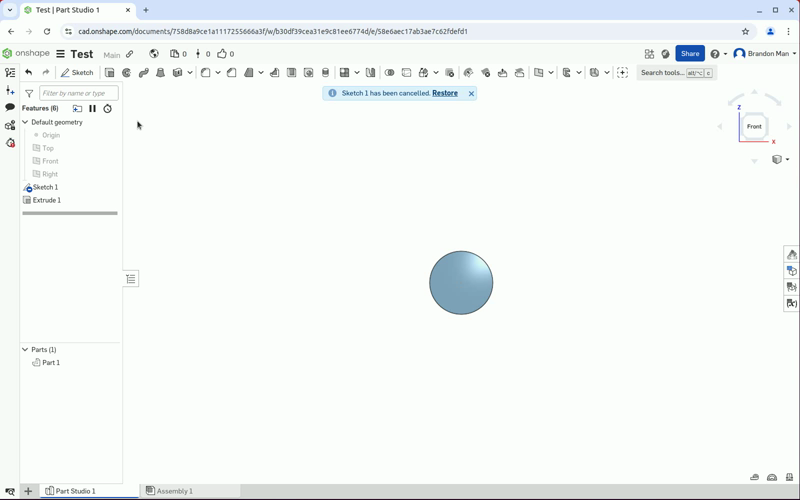
key(shift+h)
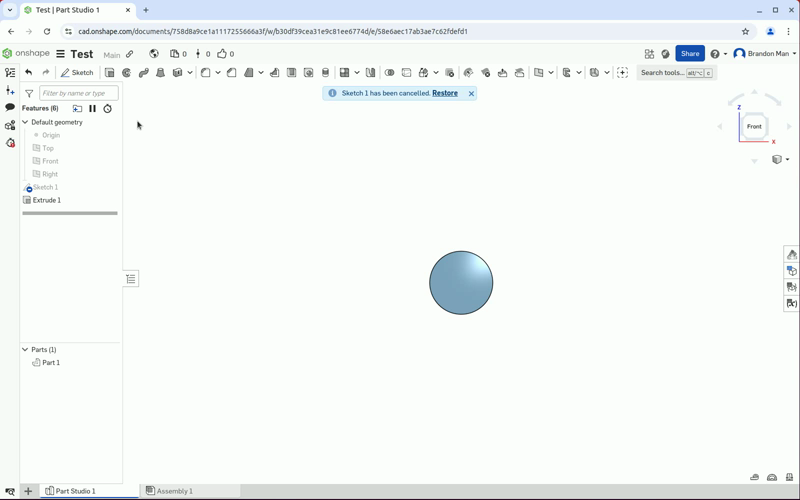
mouse_move(73, 189)
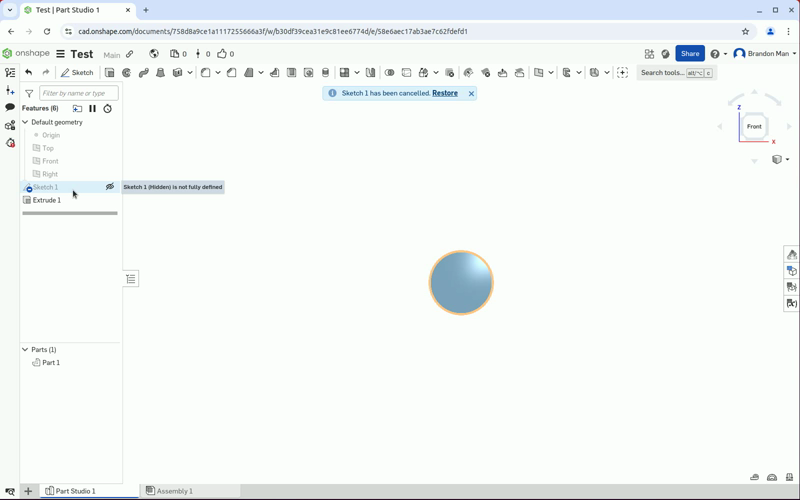
click(73, 189)
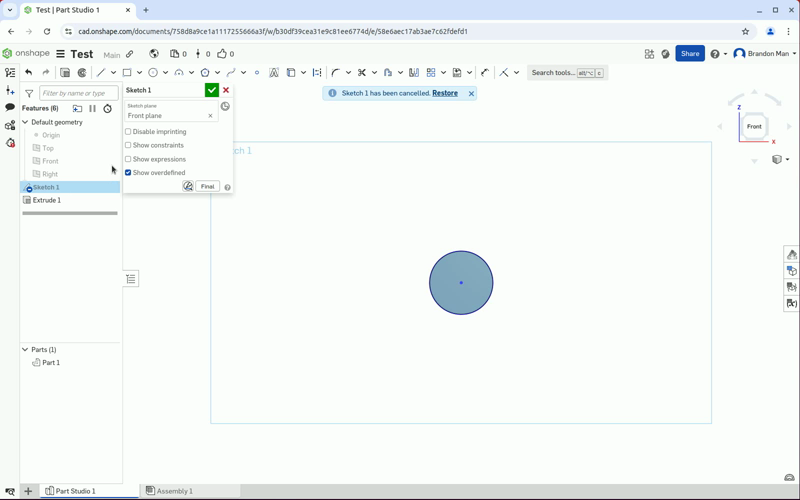
mouse_move(229, 92)
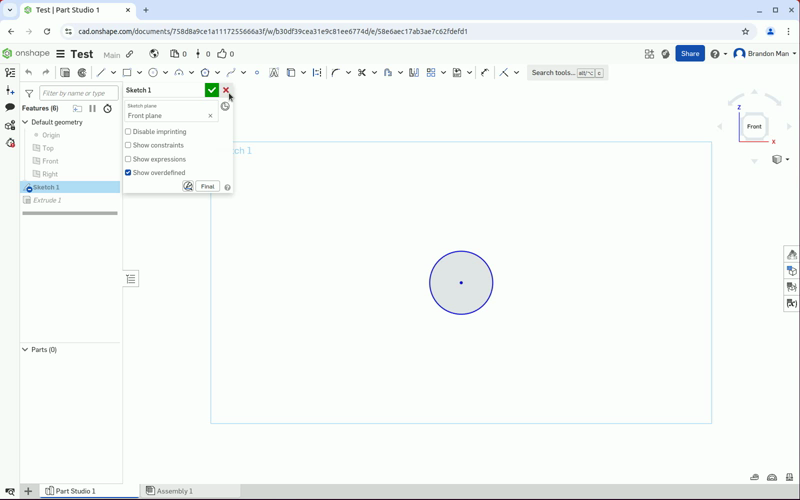
click(229, 92)
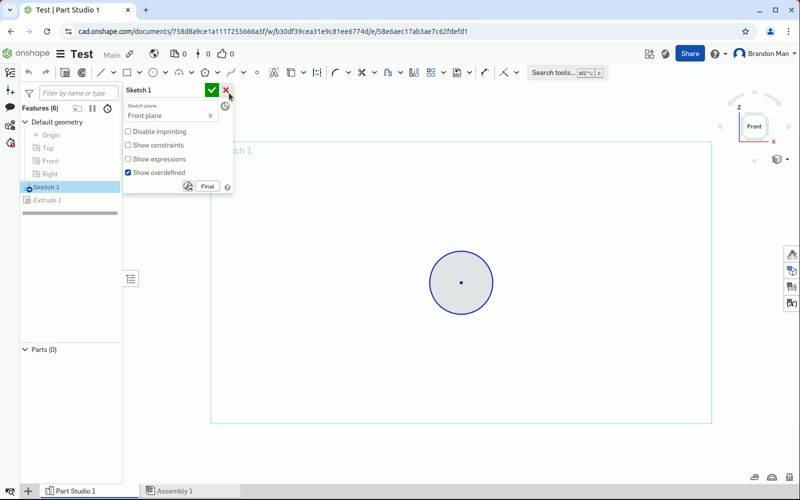
key(shift+s)
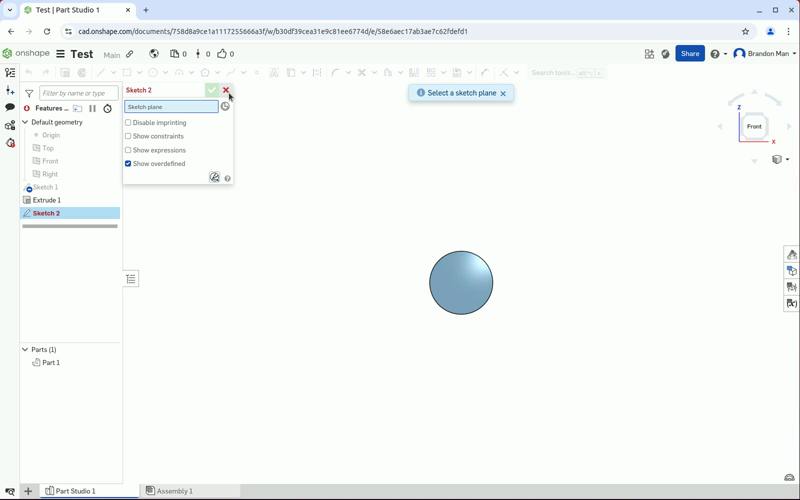
mouse_move(73, 163)
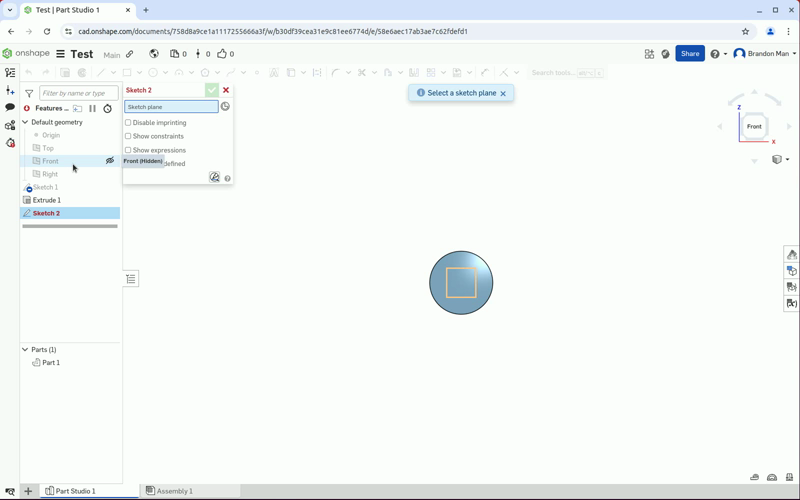
click(73, 163)
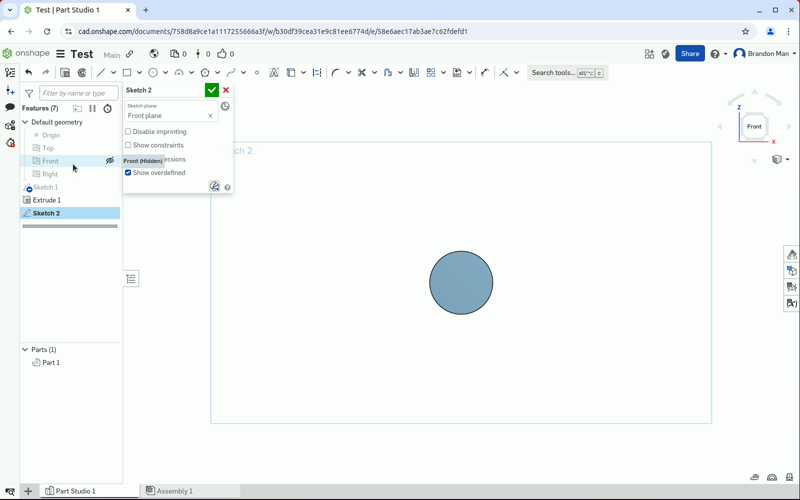
mouse_move(73, 352)
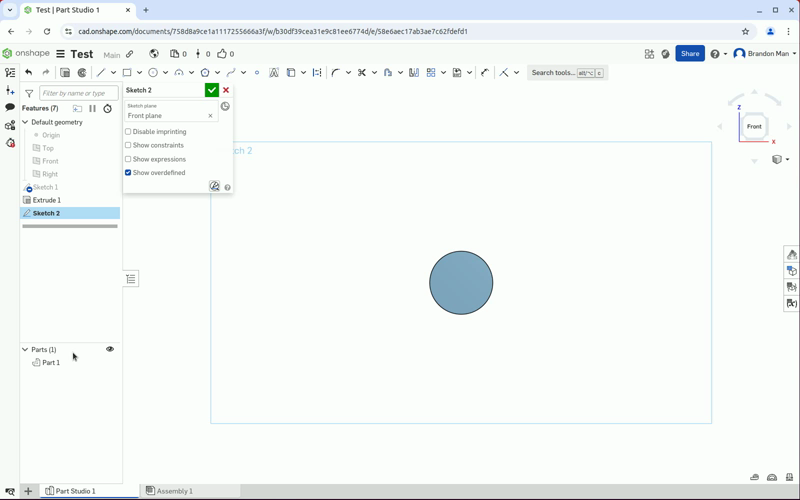
key(y)
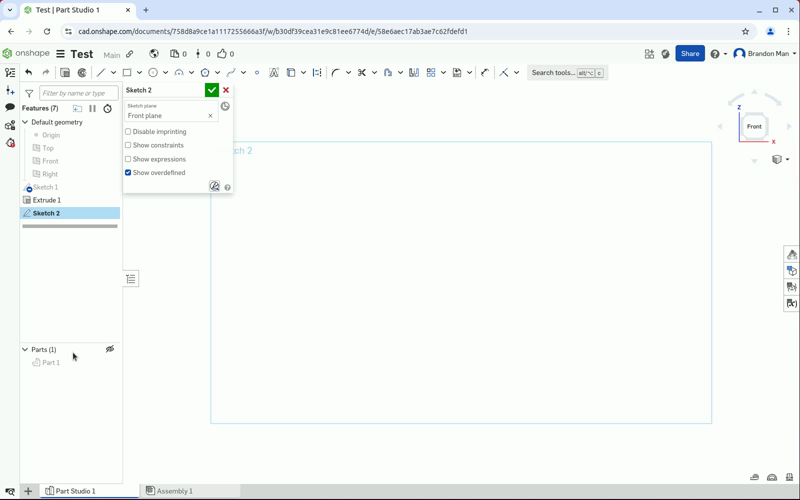
key(c)
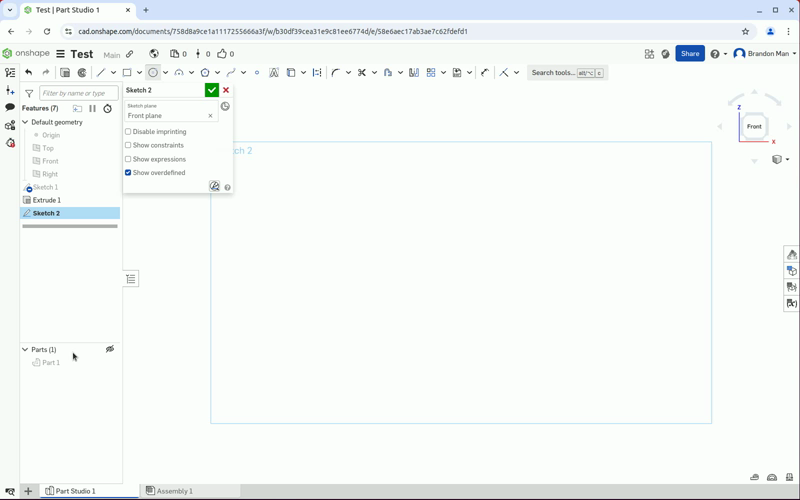
key_down(shift)
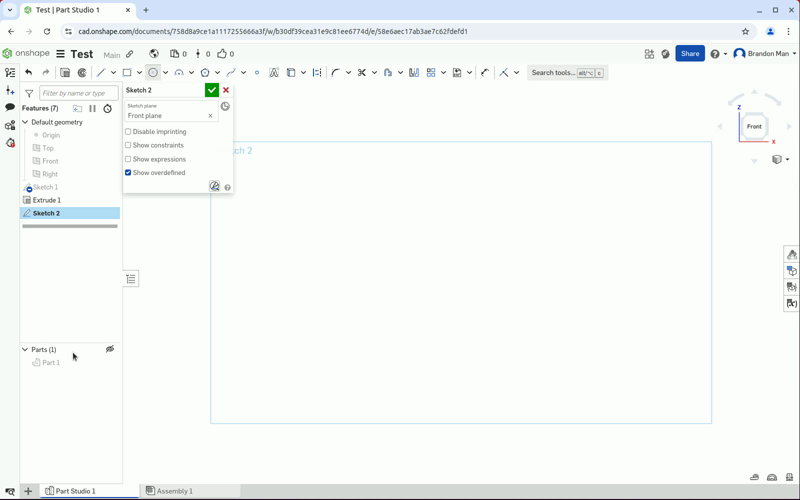
mouse_move(461, 213)
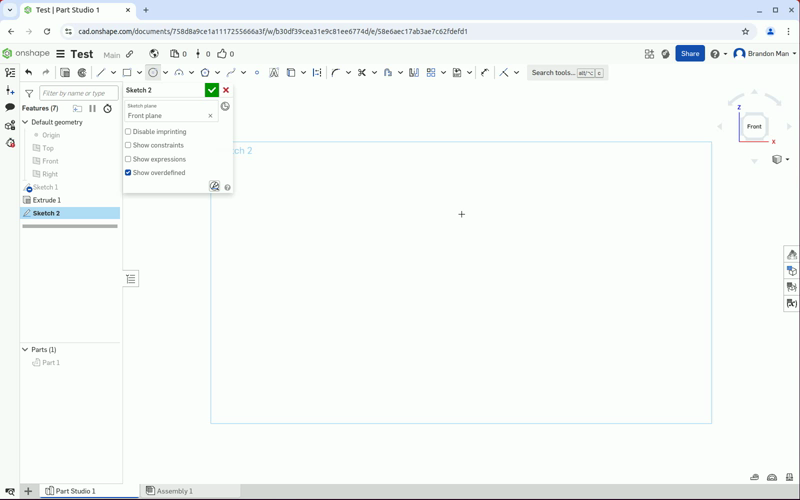
click(461, 213)
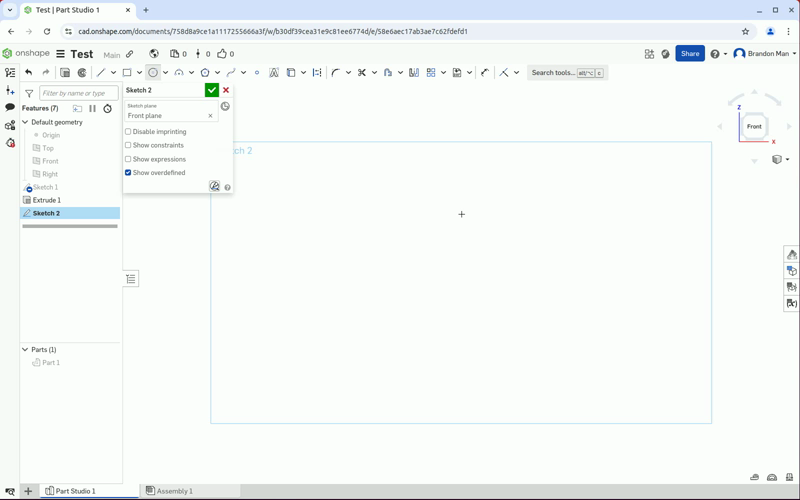
key_up(shift)
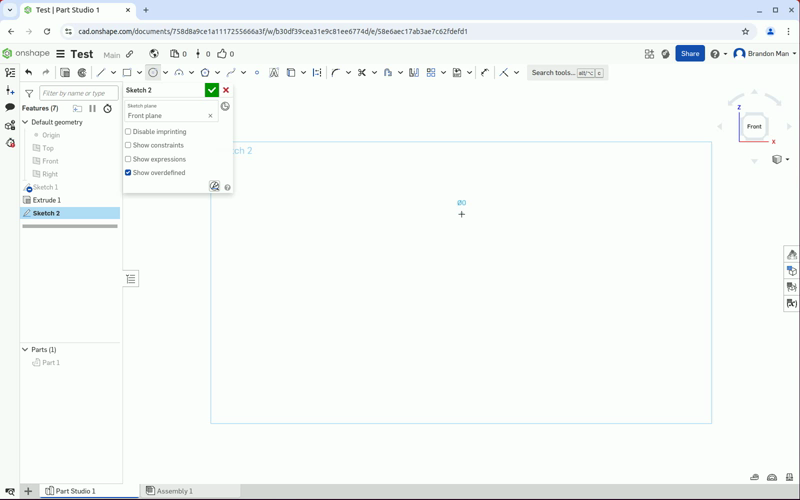
mouse_move(506, 213)
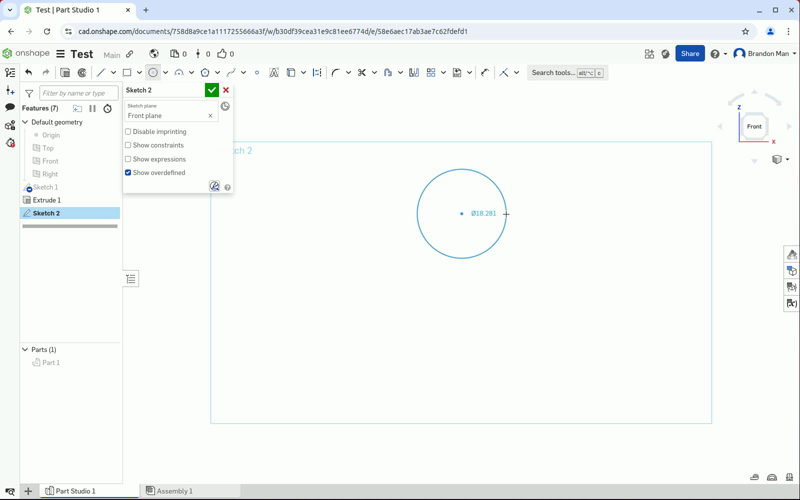
click(506, 213)
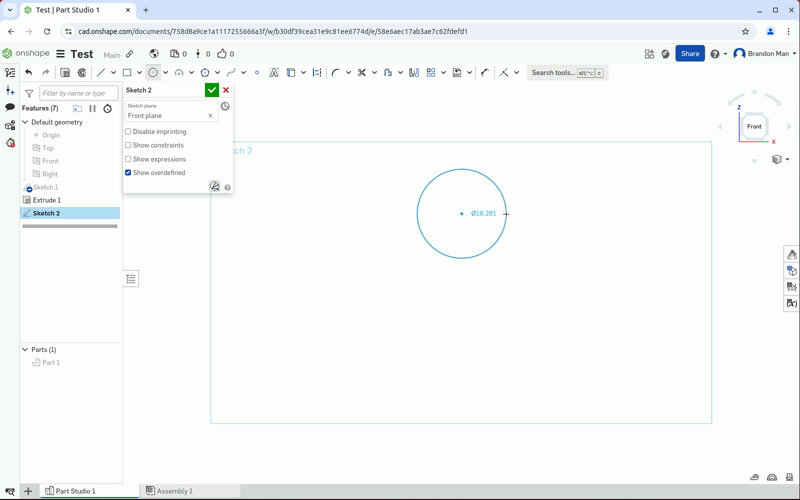
key(esc)
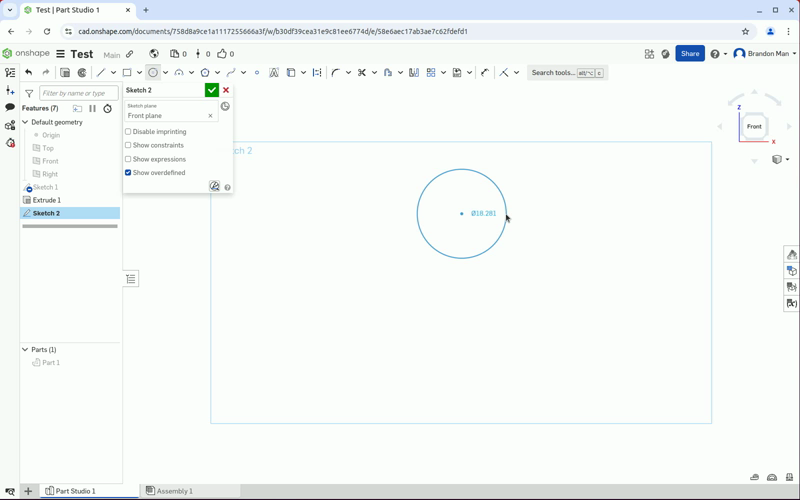
mouse_move(469, 201)
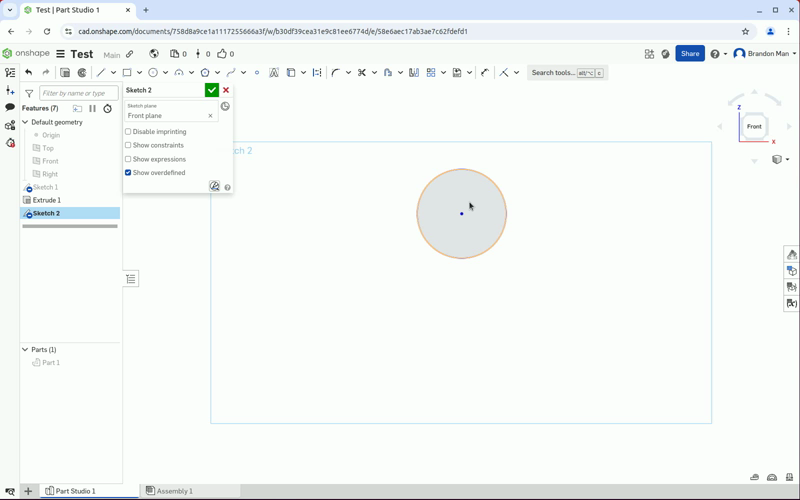
click(469, 201)
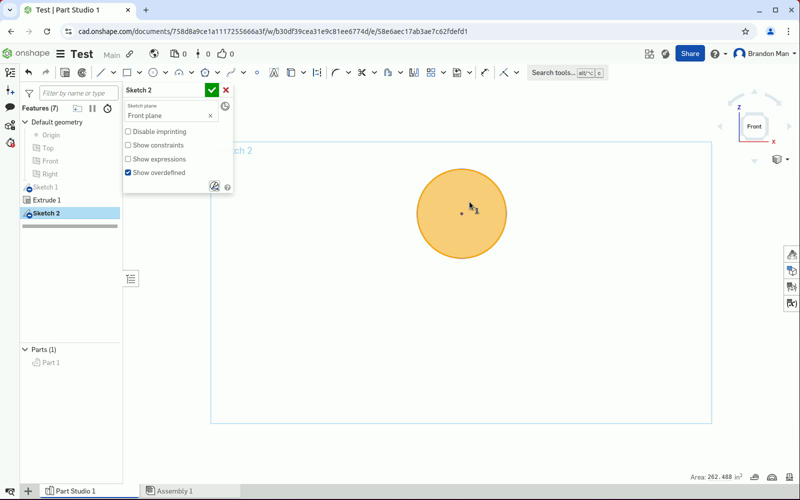
mouse_move(73, 352)
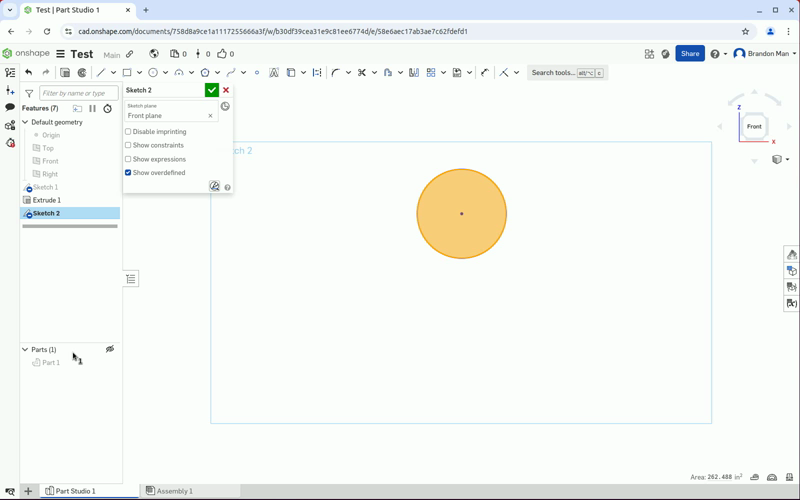
key(shift+y)
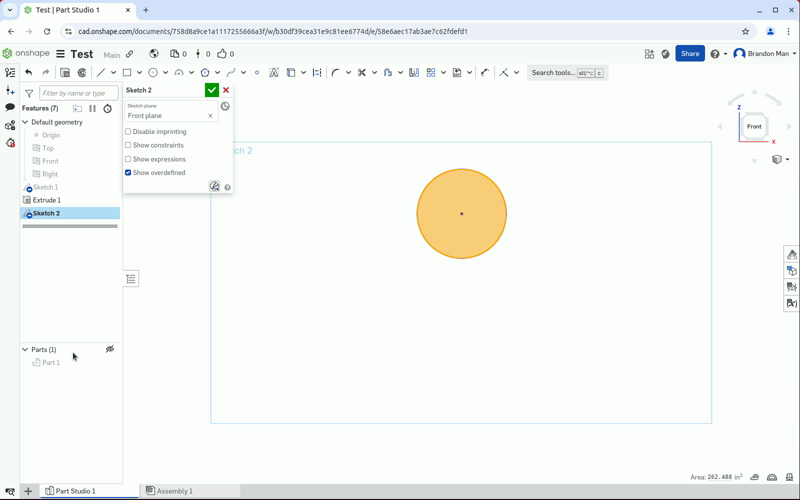
key(shift+e)
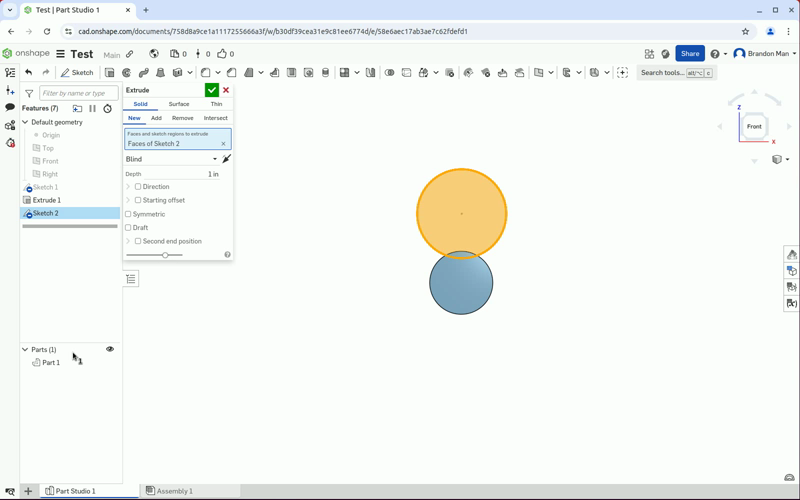
mouse_move(143, 106)
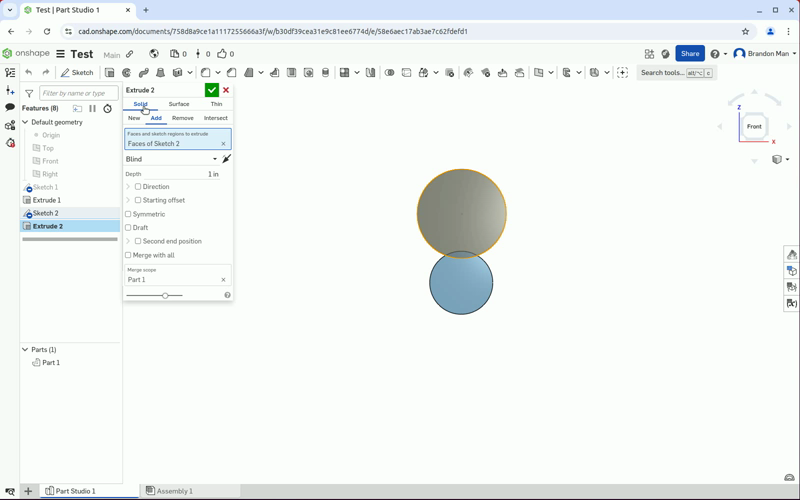
click(143, 106)
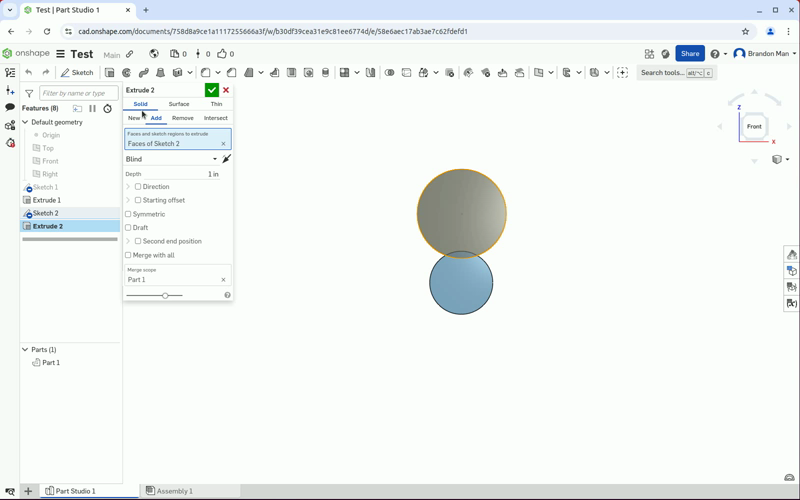
mouse_move(137, 120)
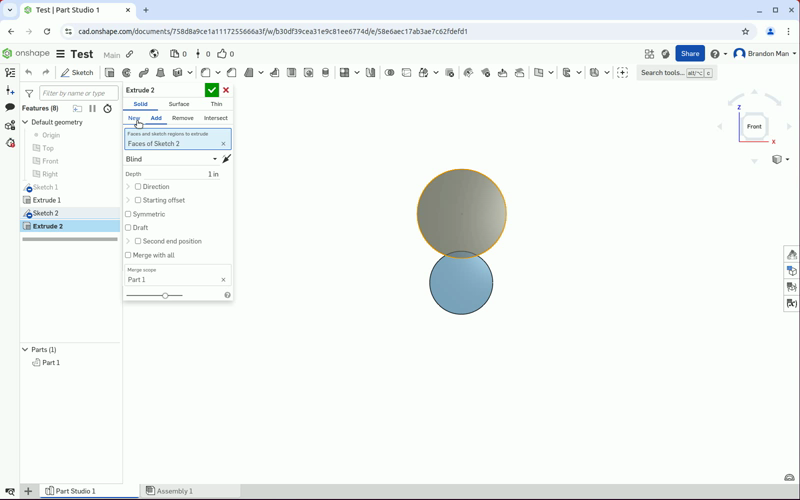
click(137, 120)
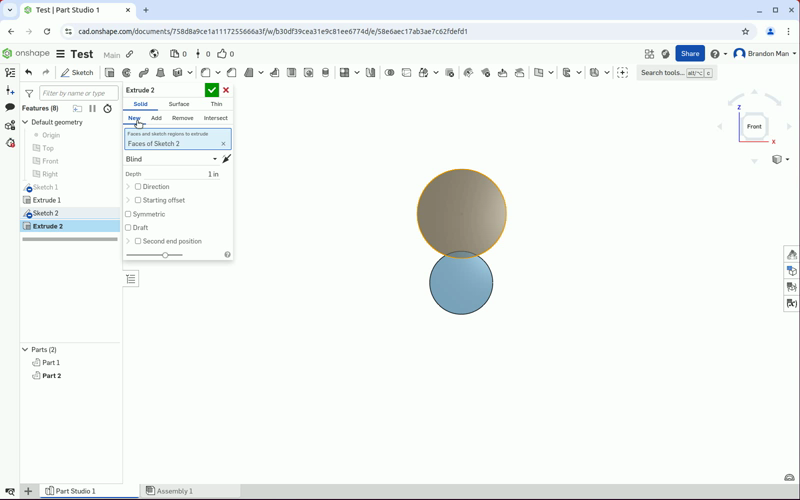
key(tab, 4)
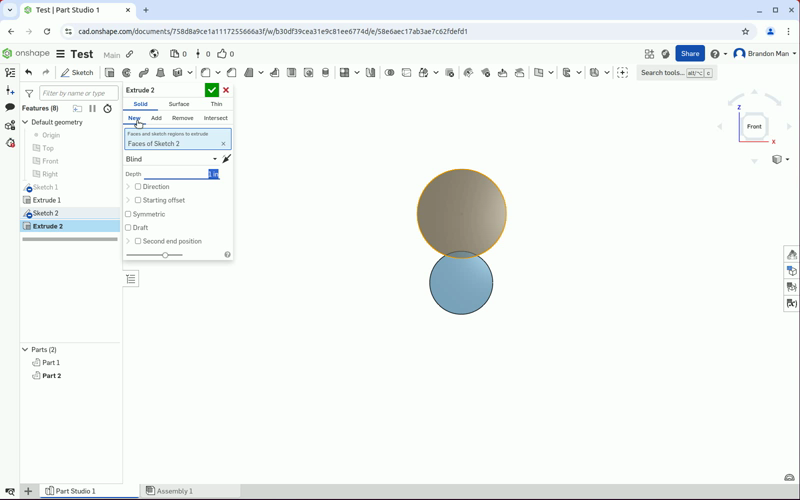
text(7.703)
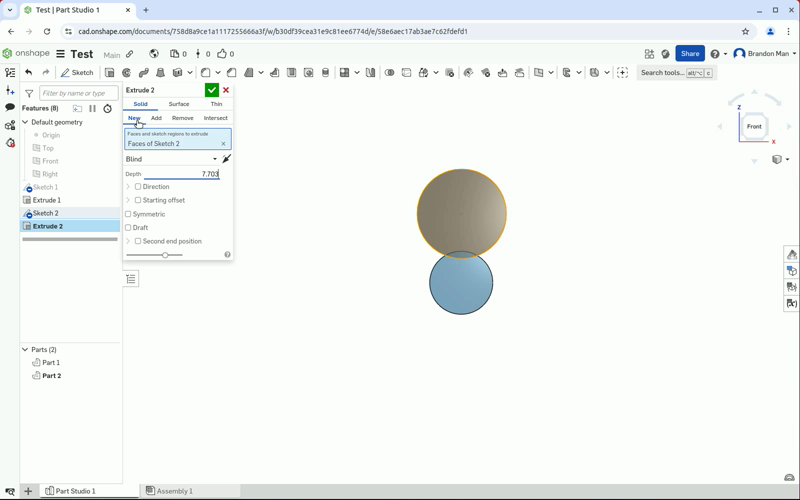
key(enter)
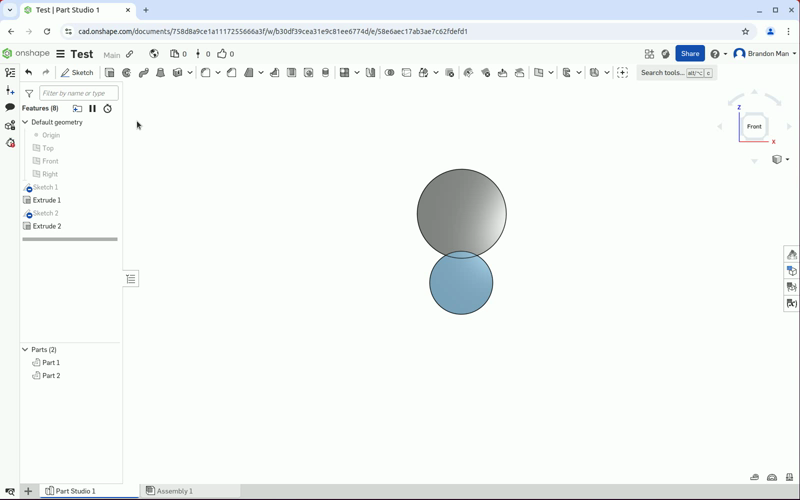
key(shift+h)
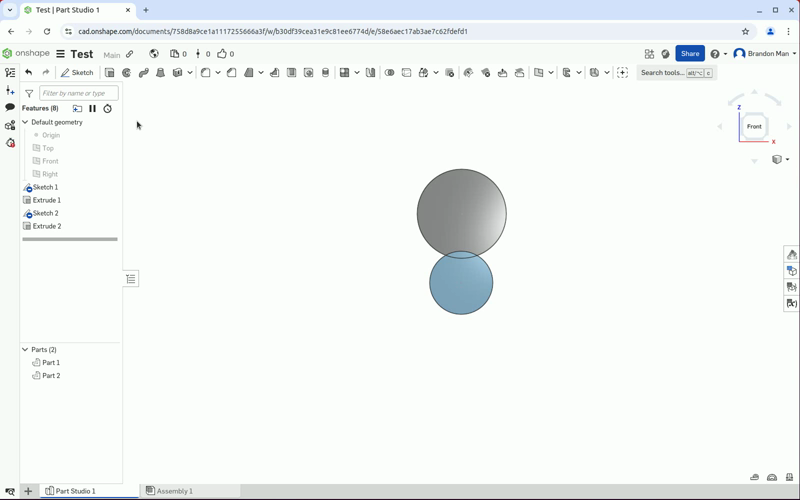
key(shift+h)
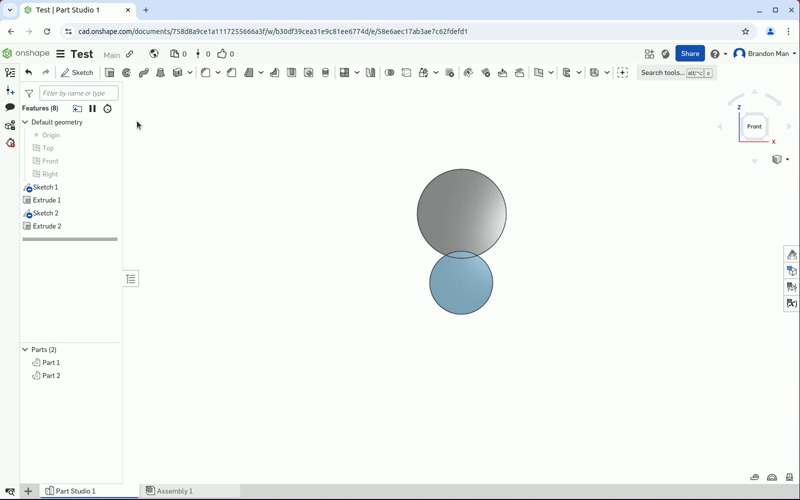
key(shift+7)
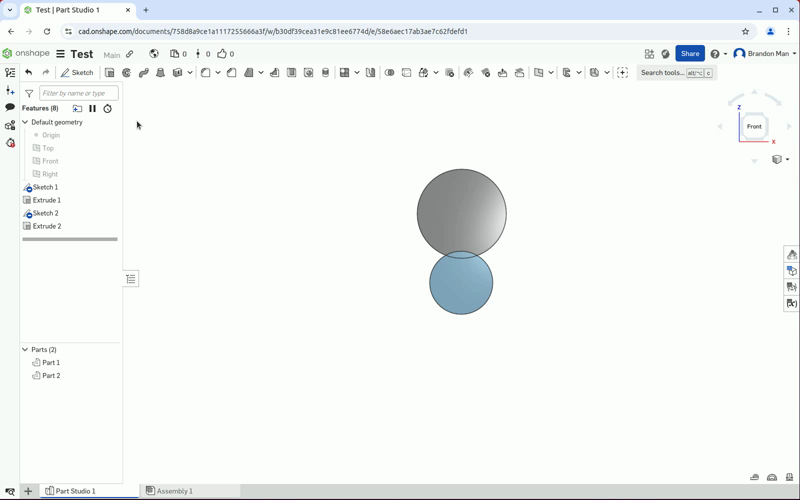
key(left, 2)
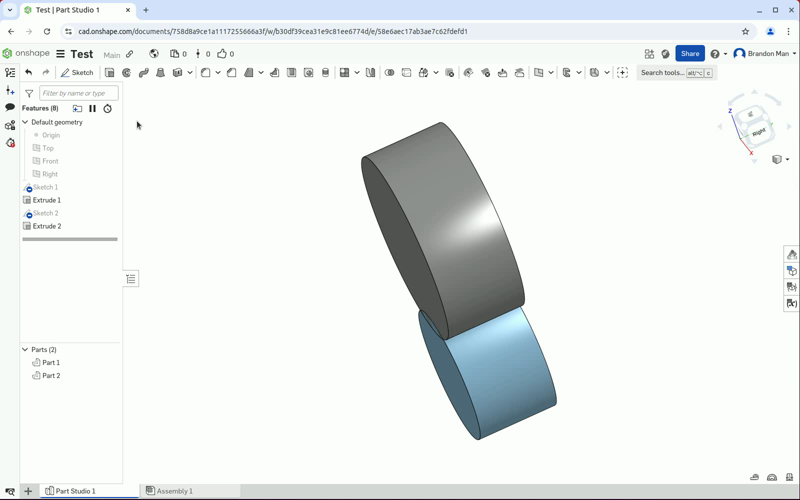
key(down, 2)
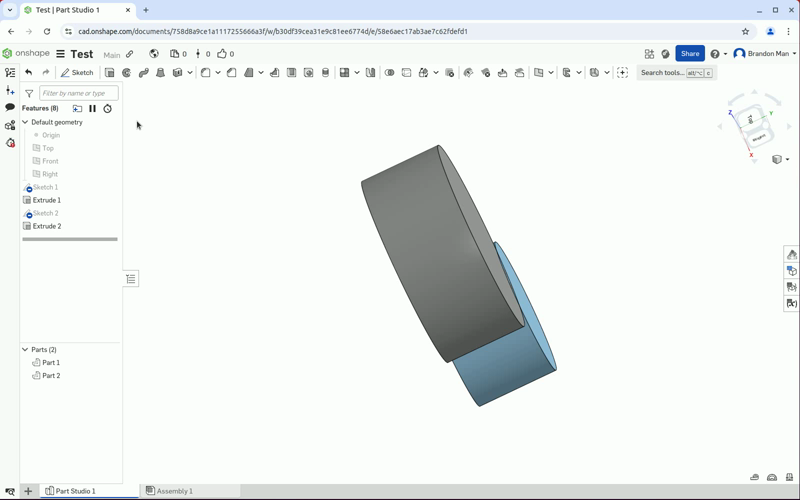
key(up, 2)
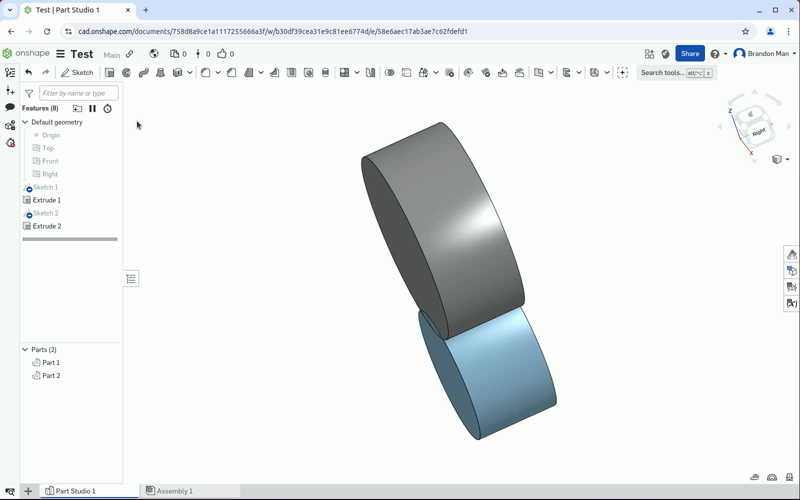
key(right, 2)
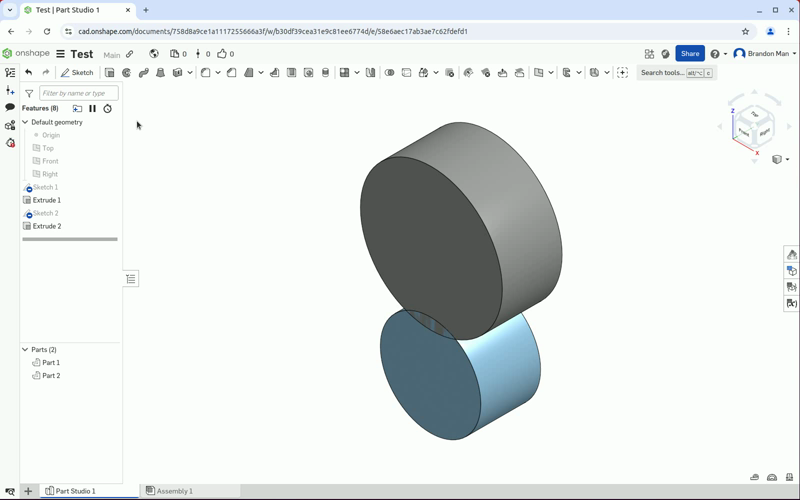
mouse_move(73, 189)
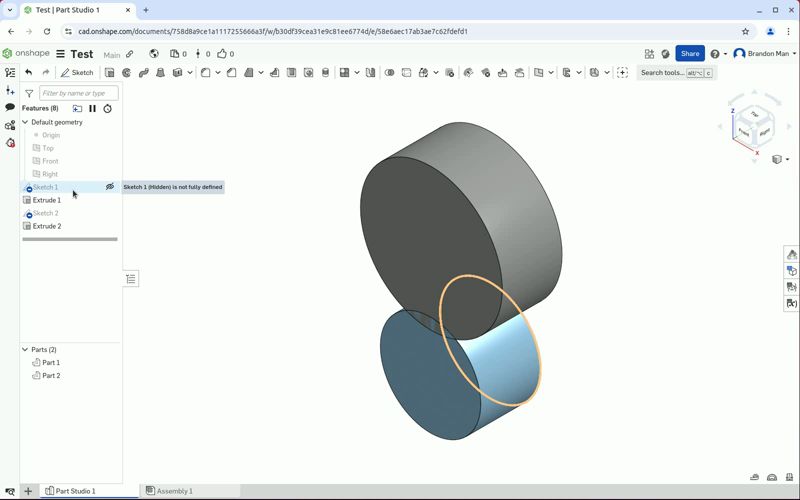
click(73, 189)